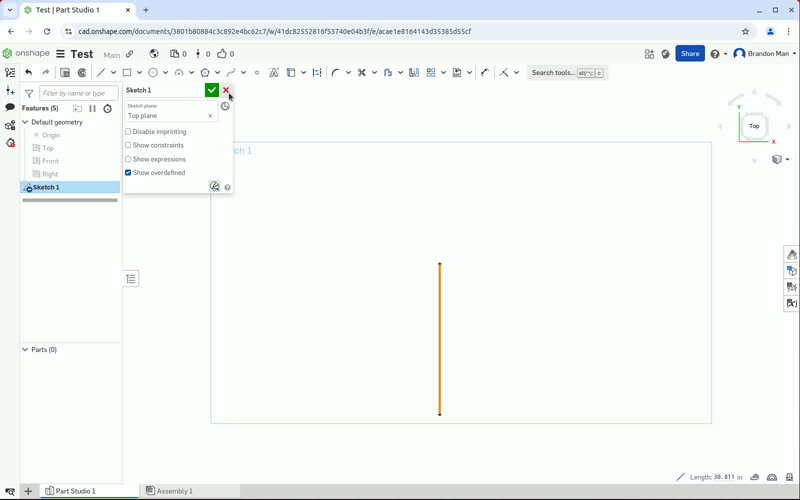
key(shift+h)
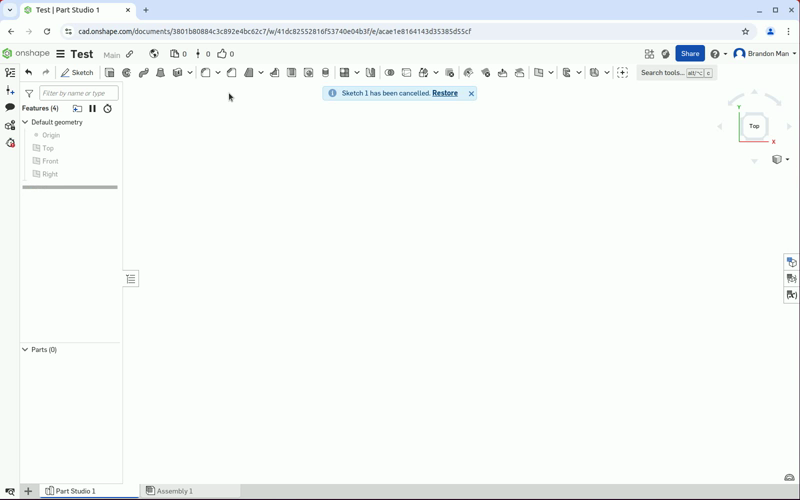
mouse_move(73, 352)
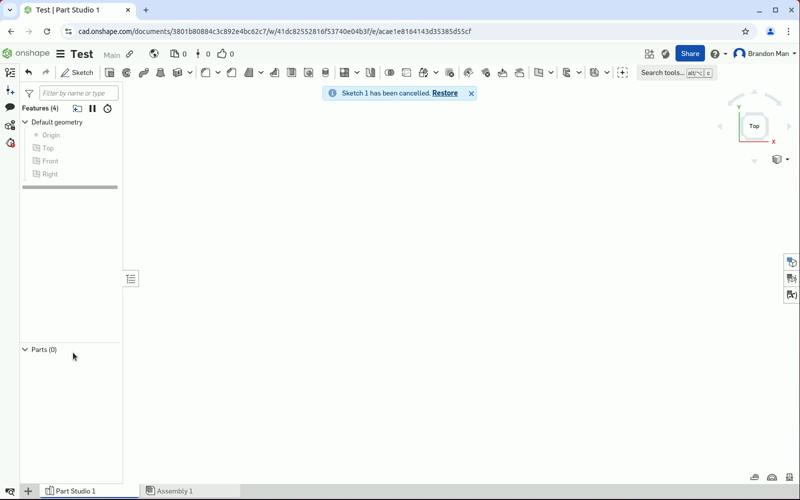
key(y)
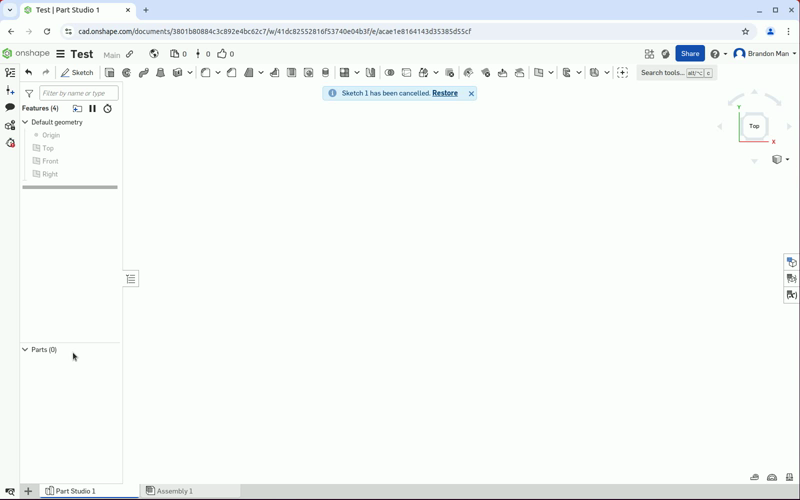
key(shift+p)
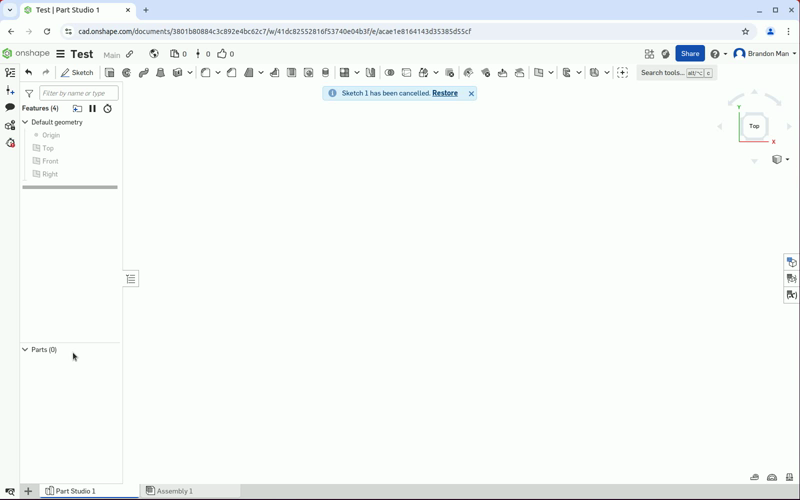
key(space)
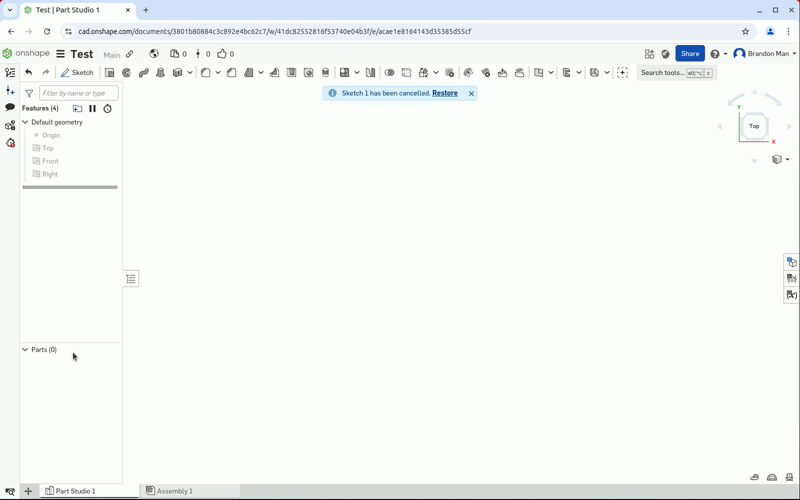
key_down(shift)
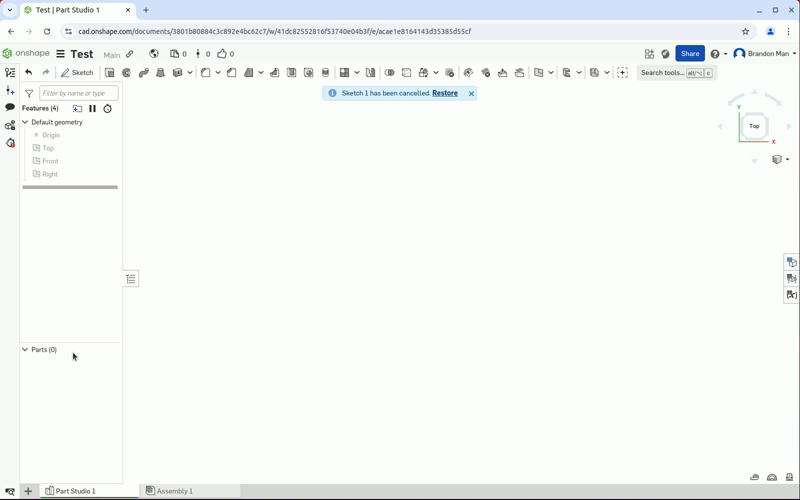
key(up)
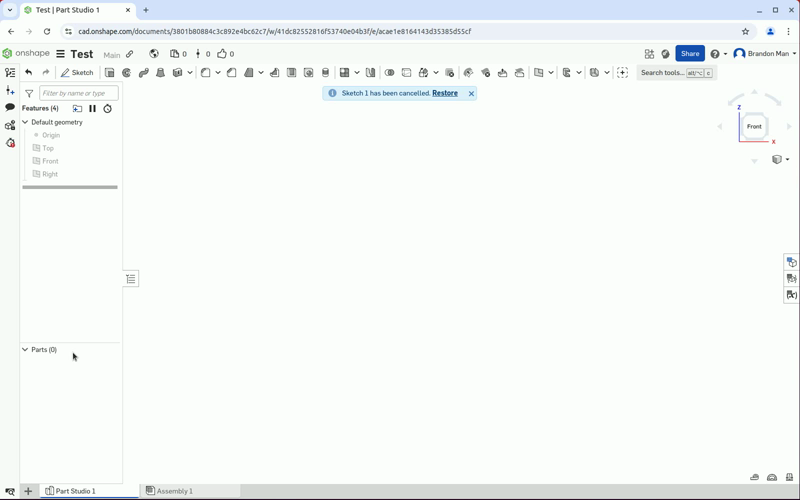
key_up(shift)
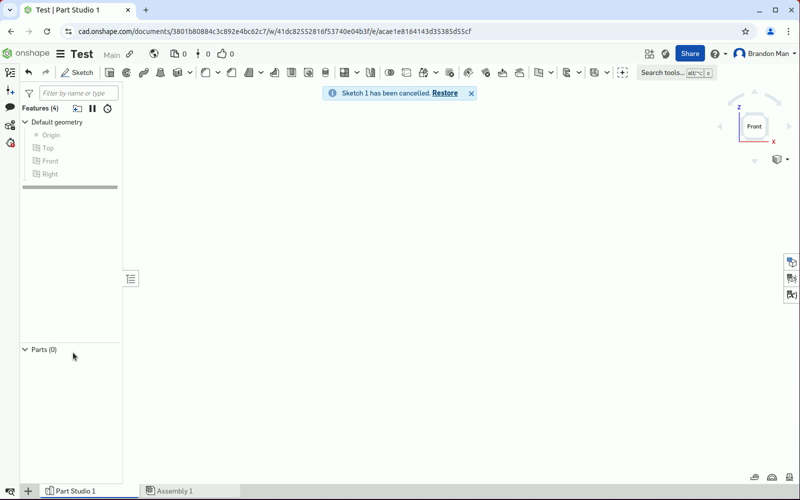
mouse_move(73, 352)
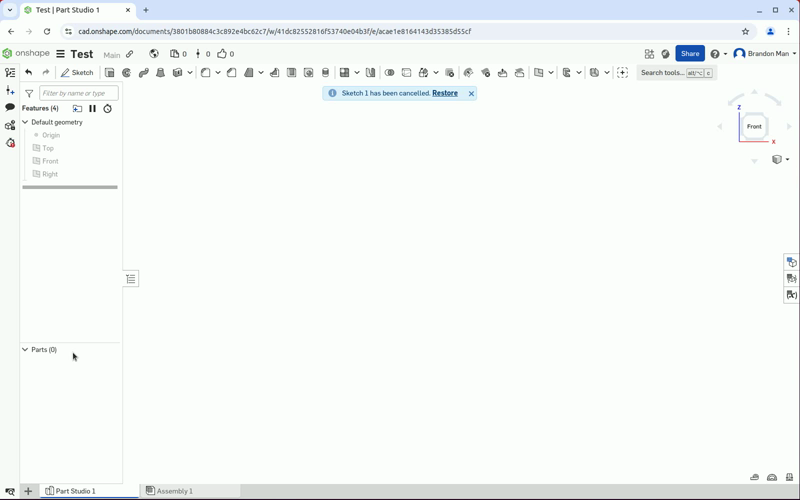
key(shift+y)
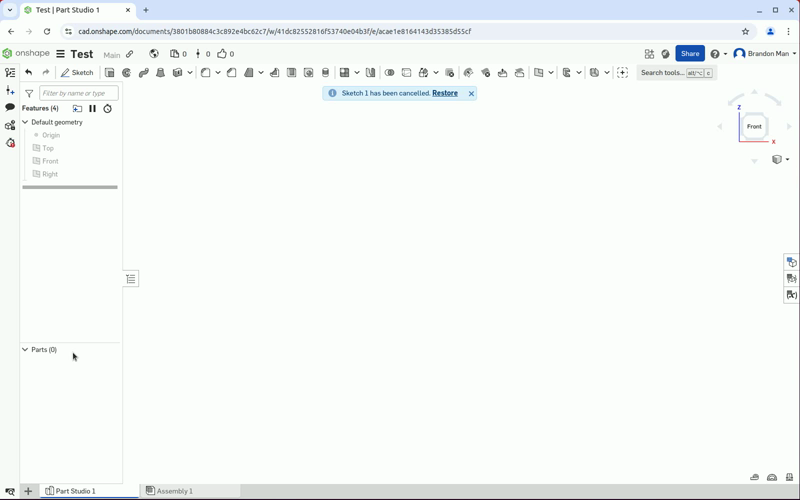
key(shift+s)
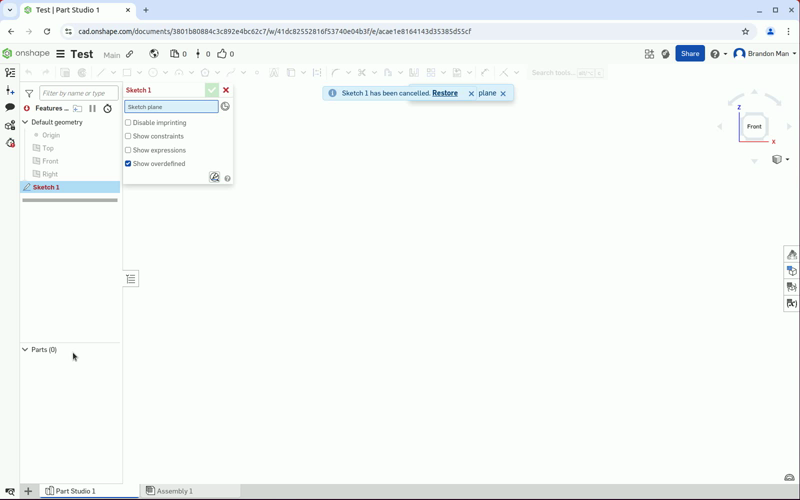
mouse_move(73, 163)
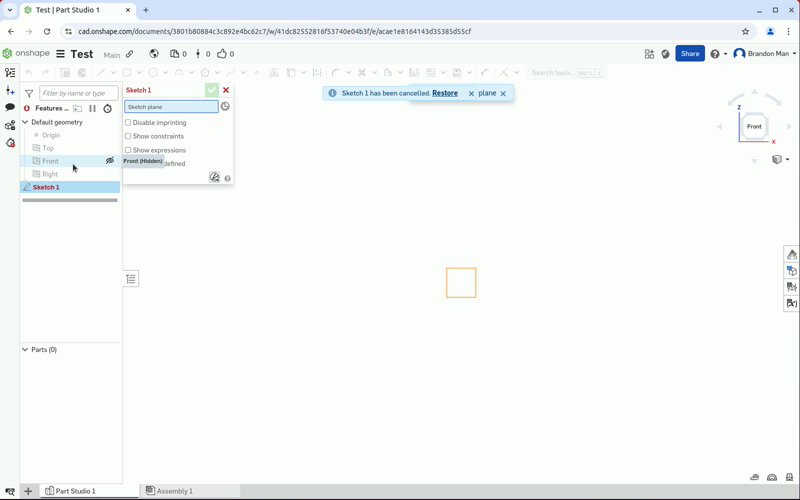
click(73, 163)
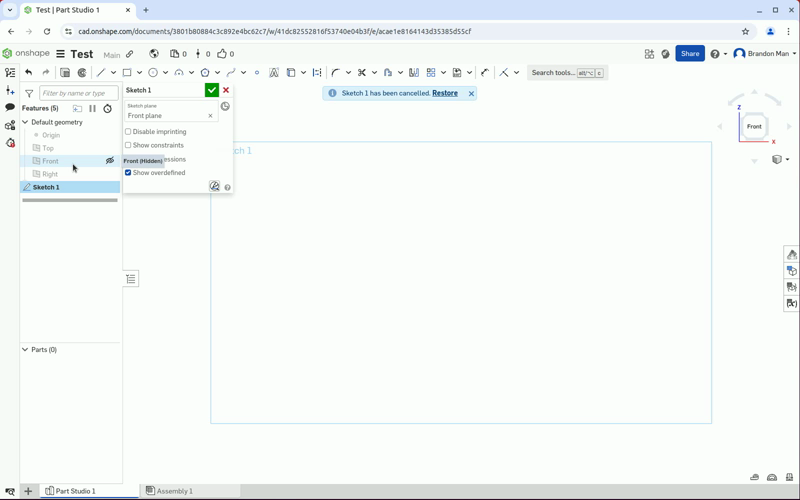
mouse_move(73, 352)
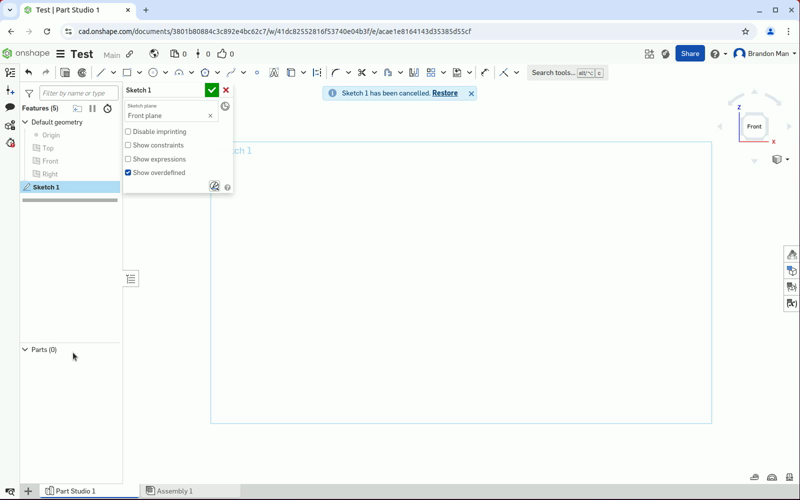
key(y)
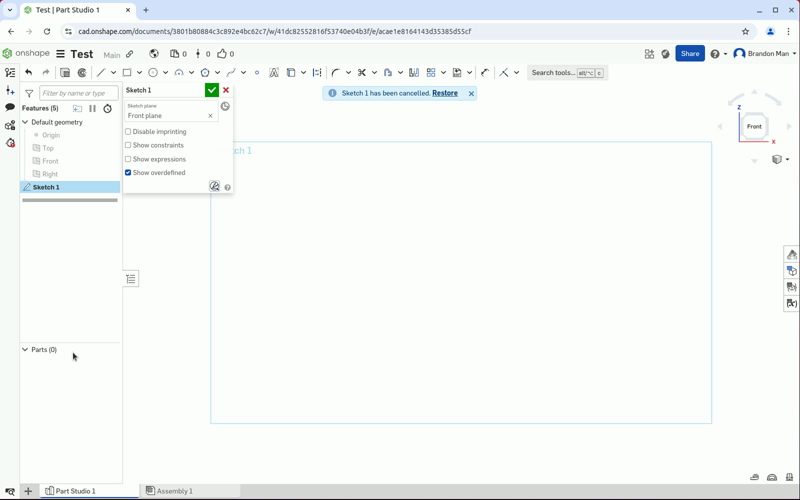
key(c)
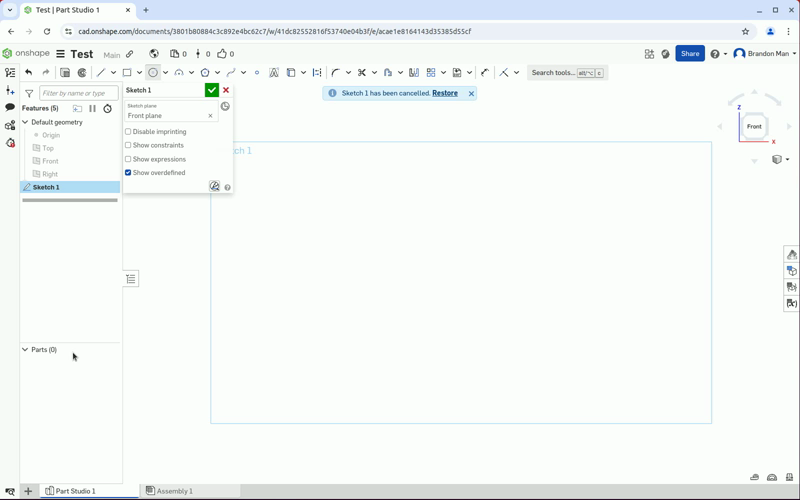
key_down(shift)
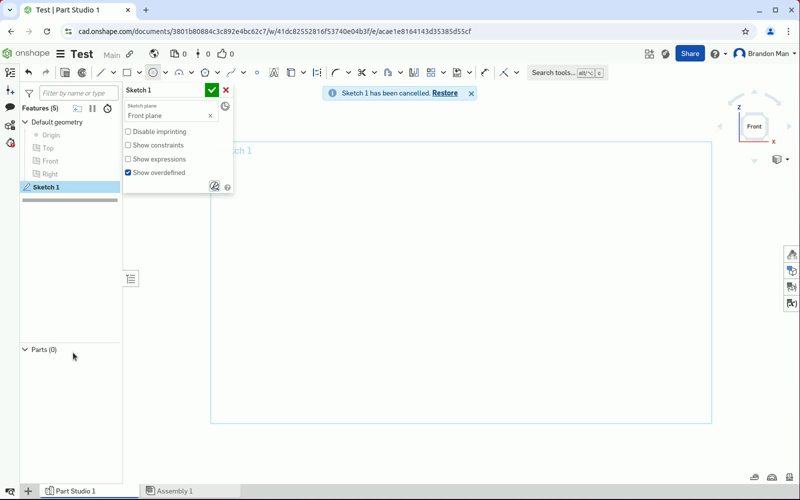
mouse_move(461, 282)
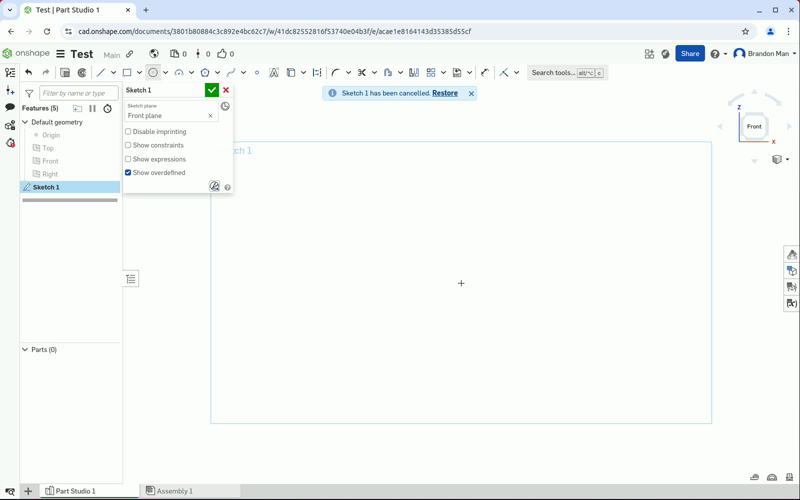
click(461, 282)
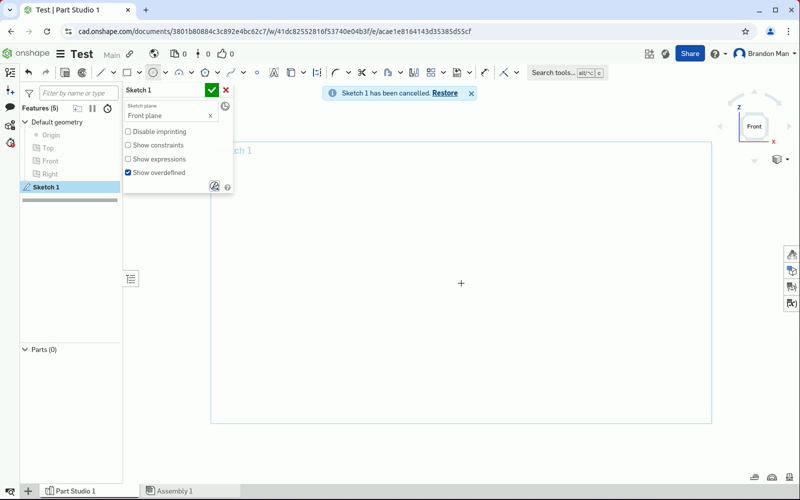
key_up(shift)
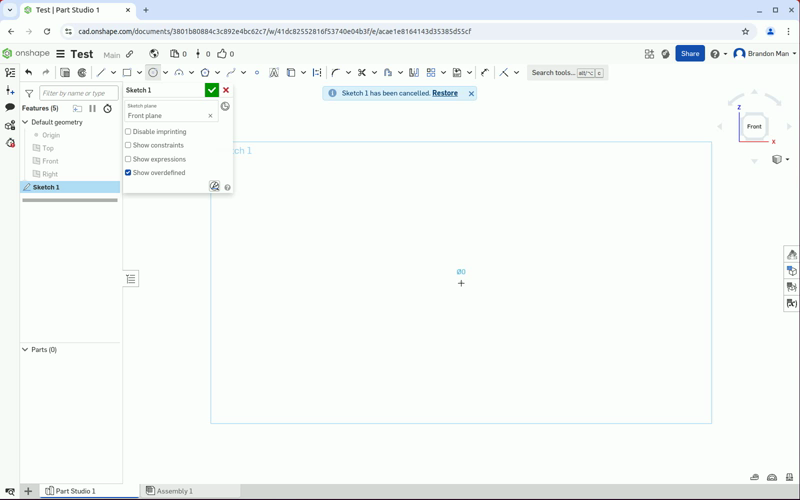
mouse_move(574, 282)
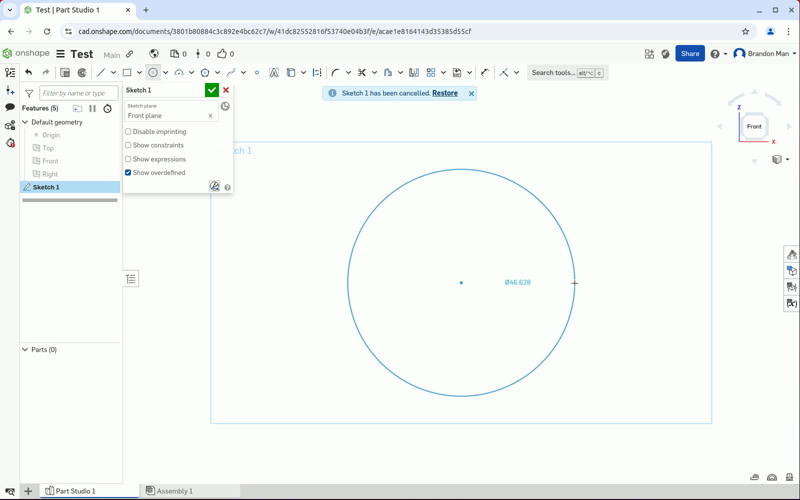
click(574, 282)
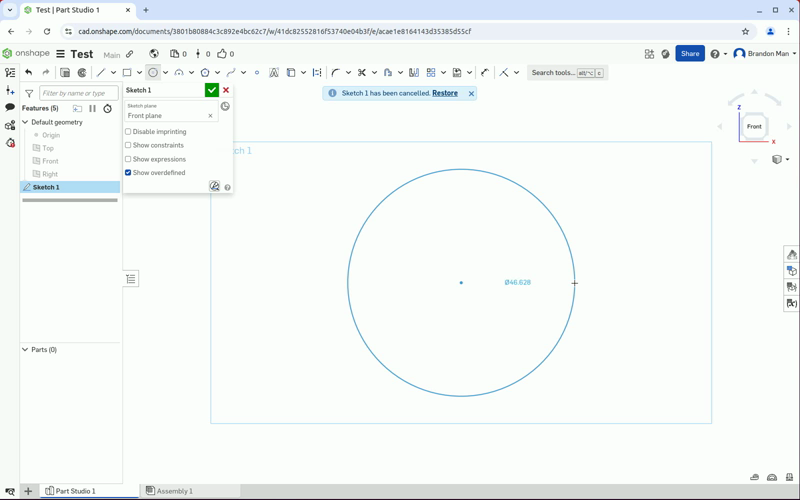
key(esc)
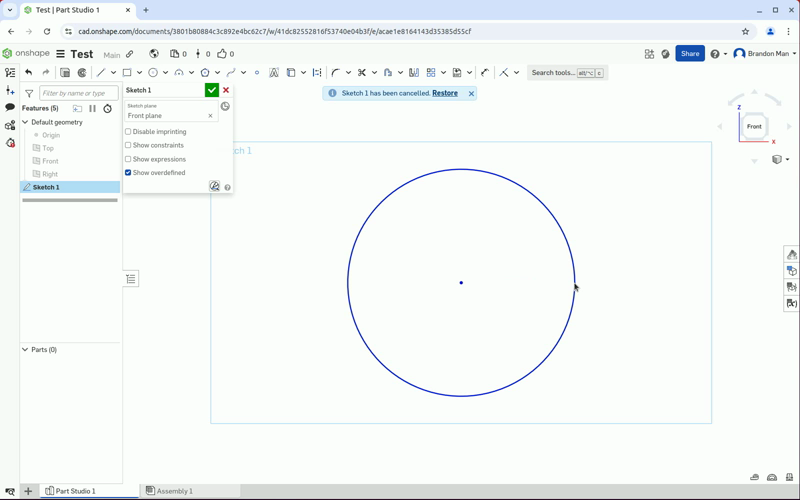
mouse_move(525, 293)
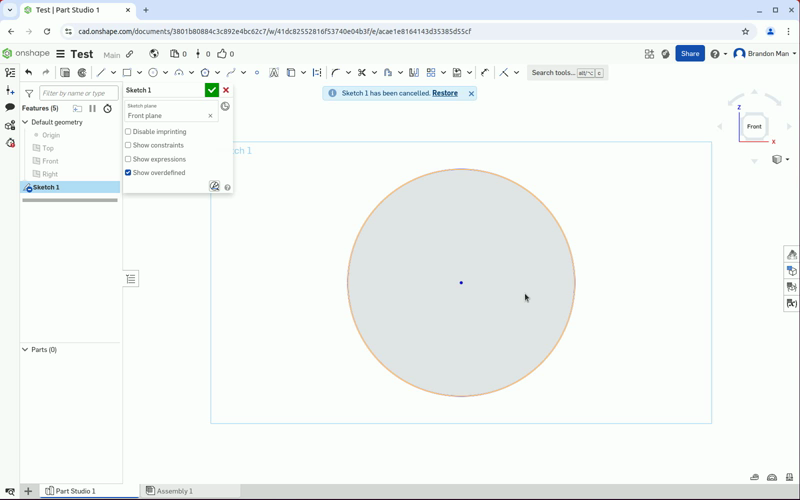
click(525, 293)
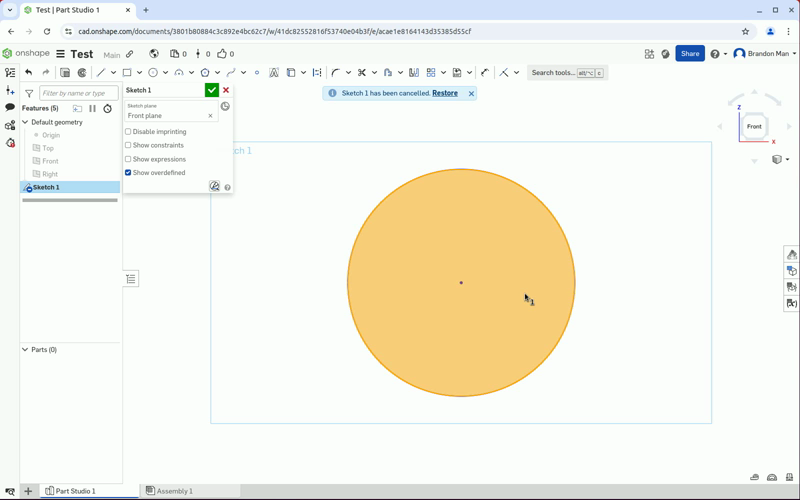
mouse_move(73, 352)
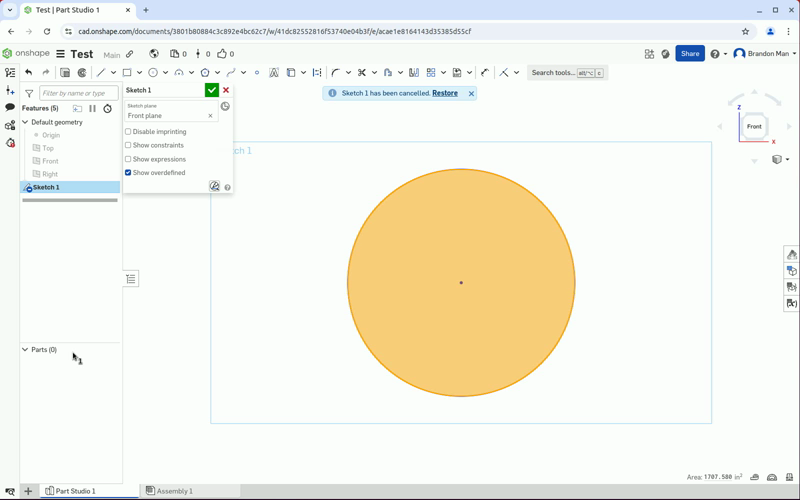
key(shift+y)
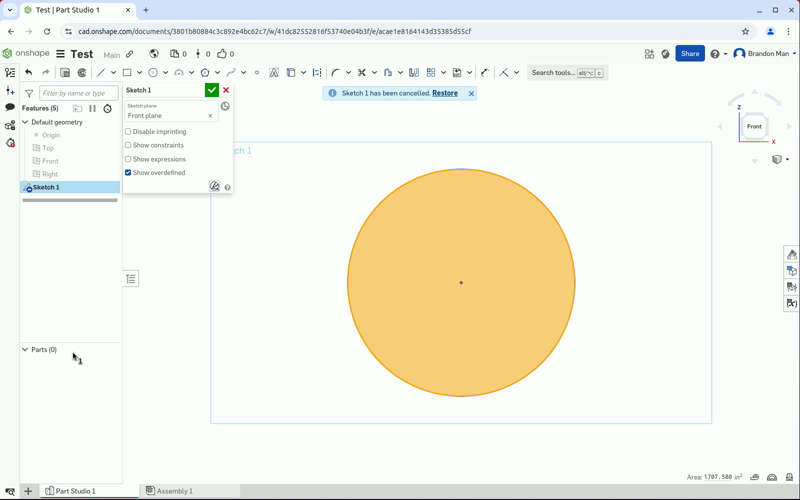
key(shift+e)
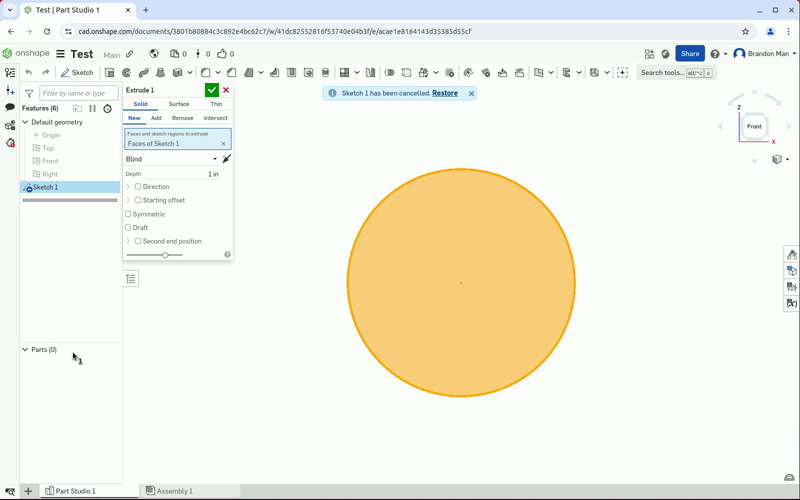
mouse_move(143, 106)
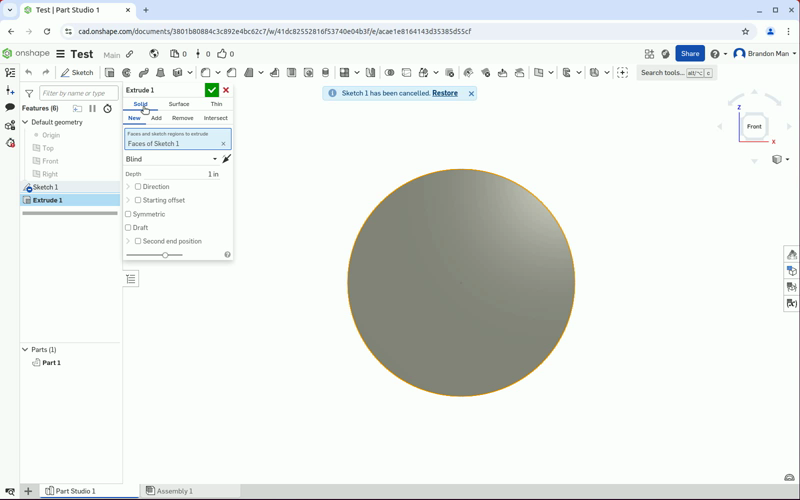
click(143, 106)
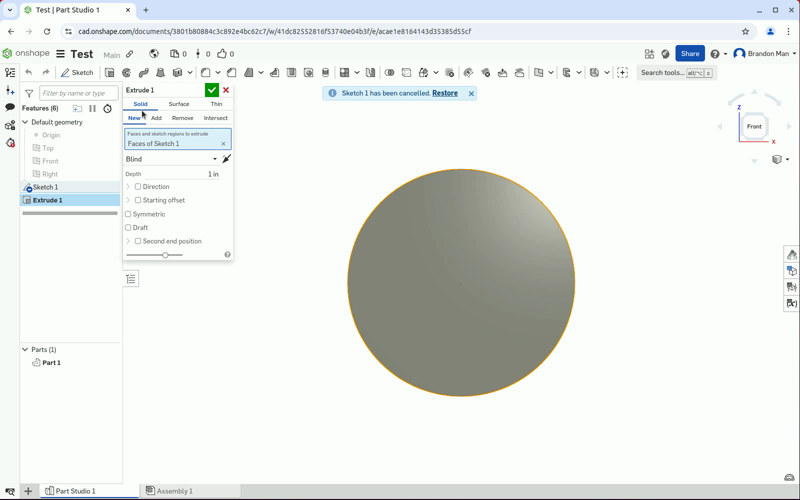
mouse_move(137, 120)
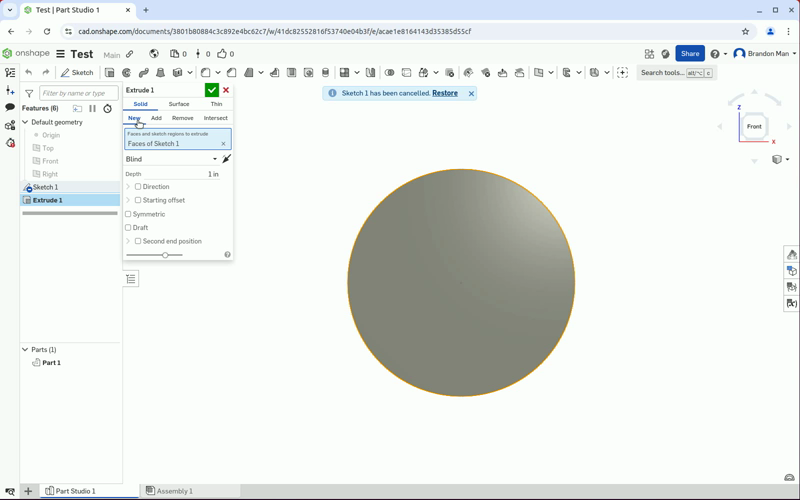
click(137, 120)
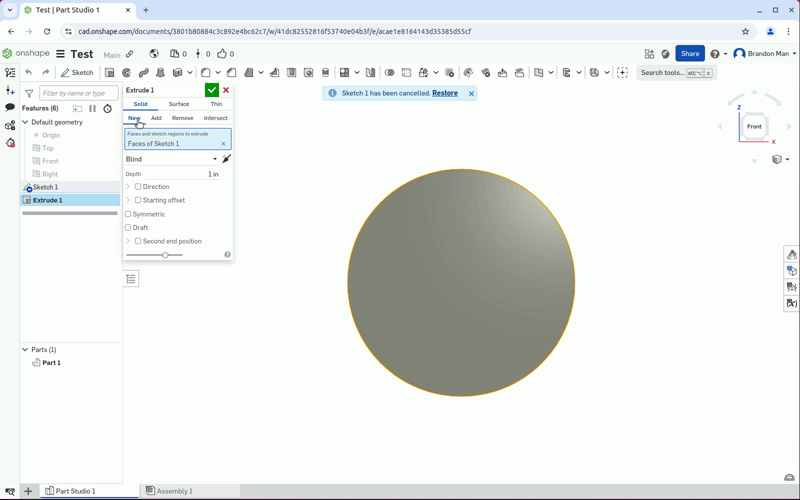
key(tab, 4)
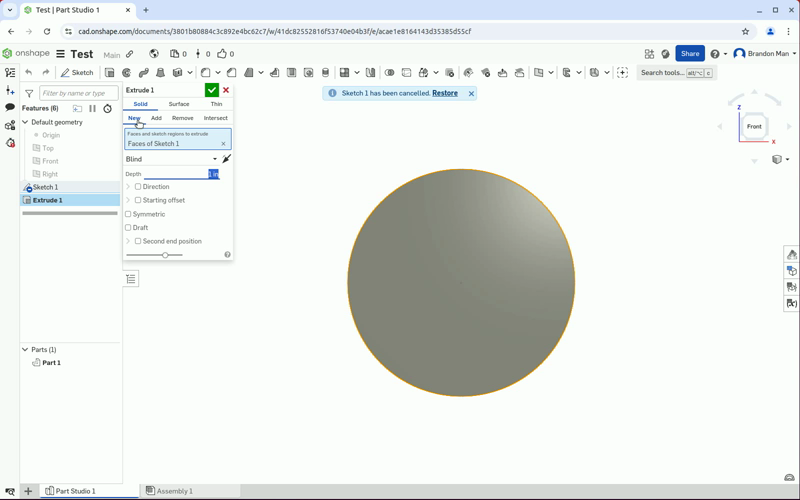
text(20.942)
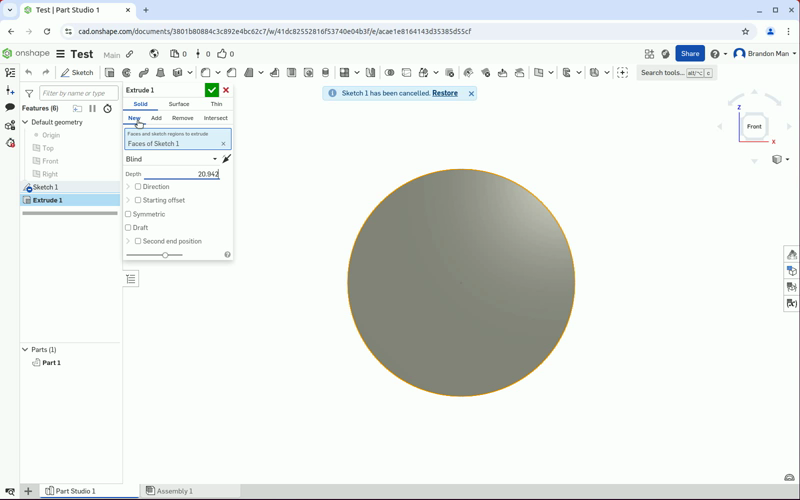
key(enter)
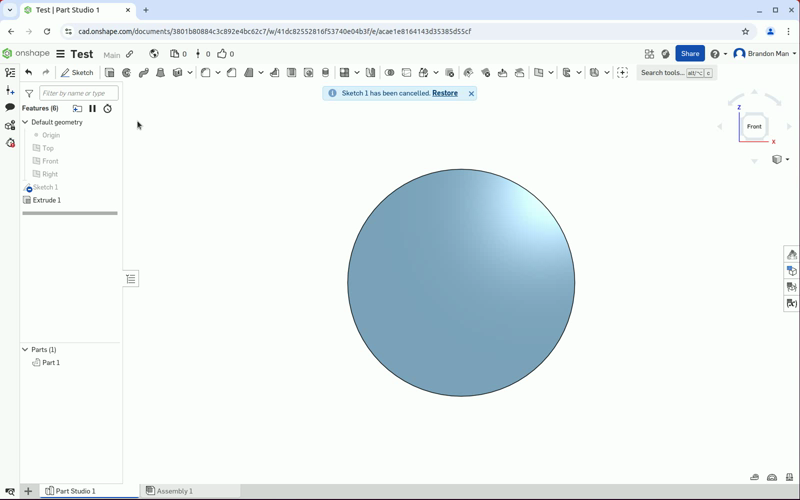
key(shift+h)
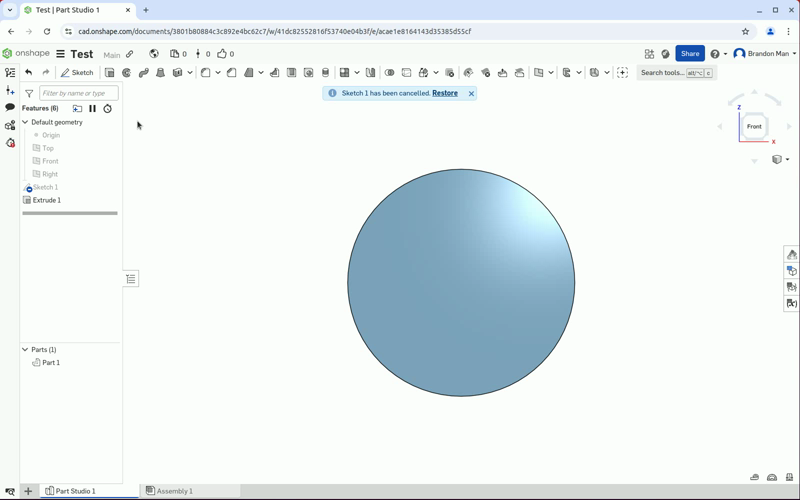
key(shift+h)
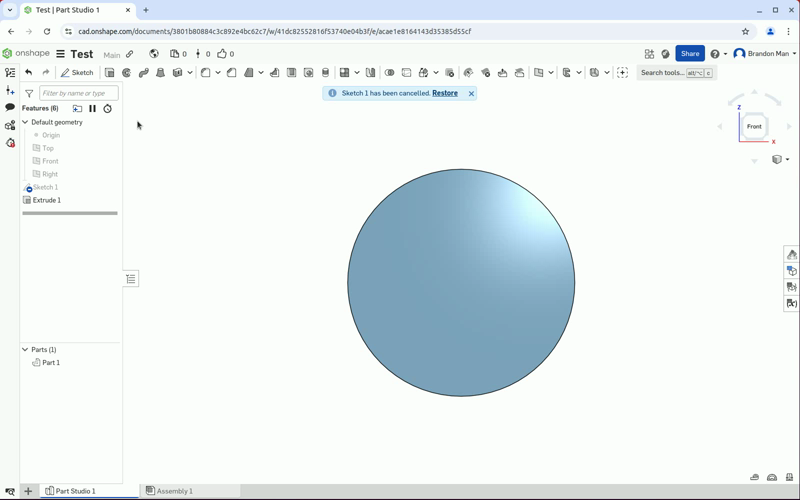
mouse_move(73, 189)
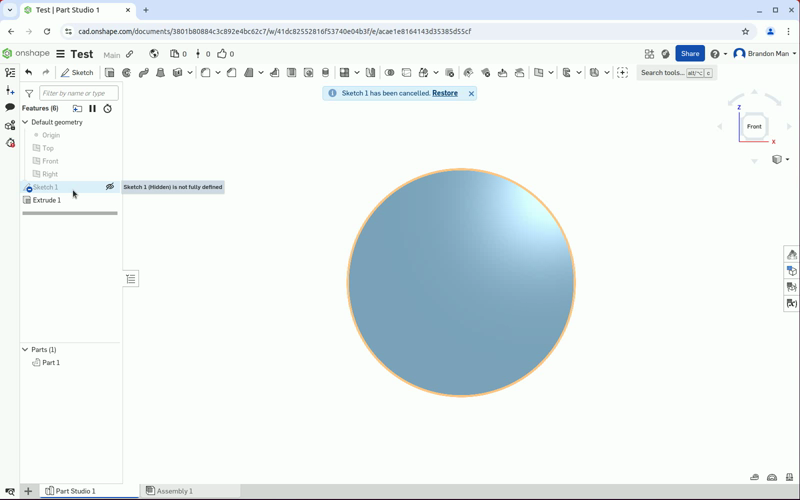
click(73, 189)
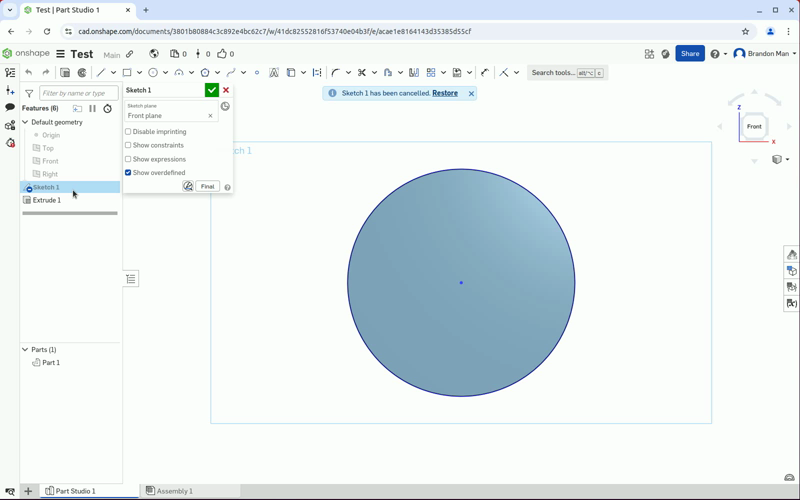
mouse_move(229, 92)
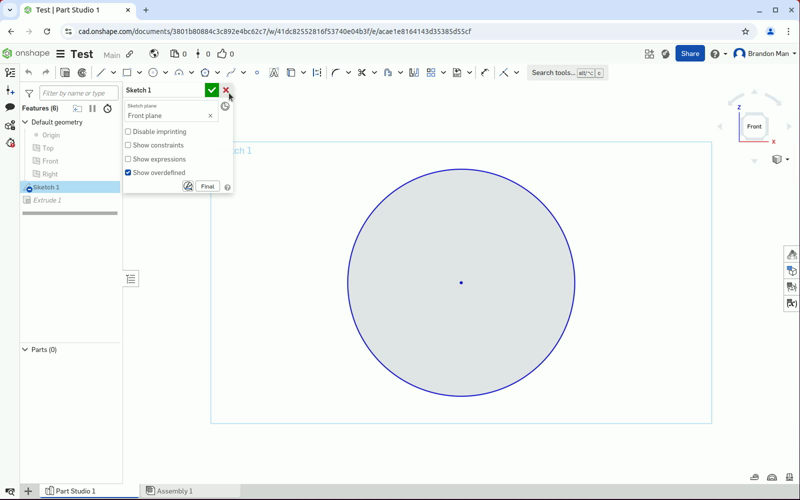
click(229, 92)
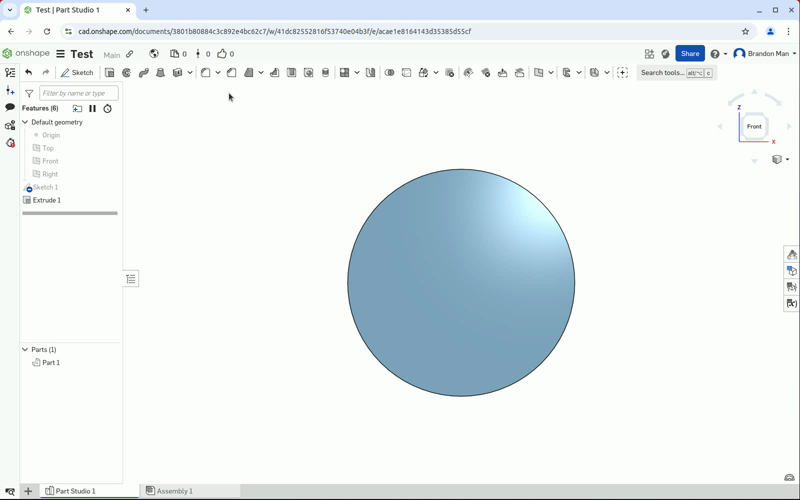
mouse_move(541, 75)
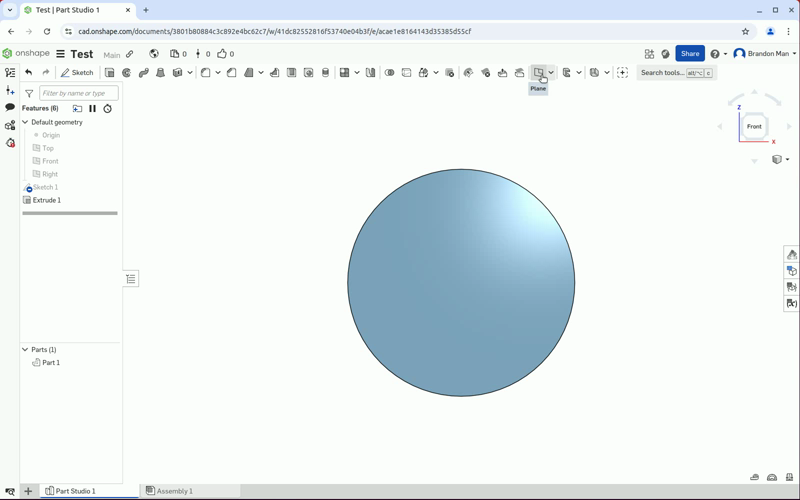
click(541, 75)
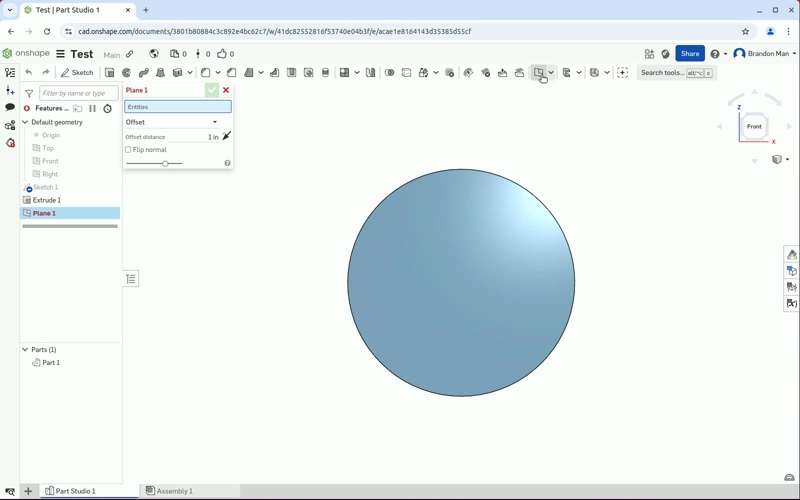
mouse_move(73, 163)
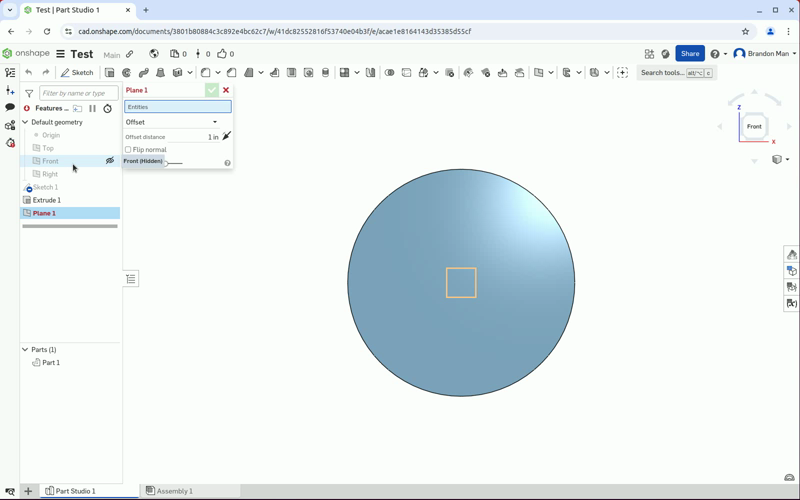
click(73, 163)
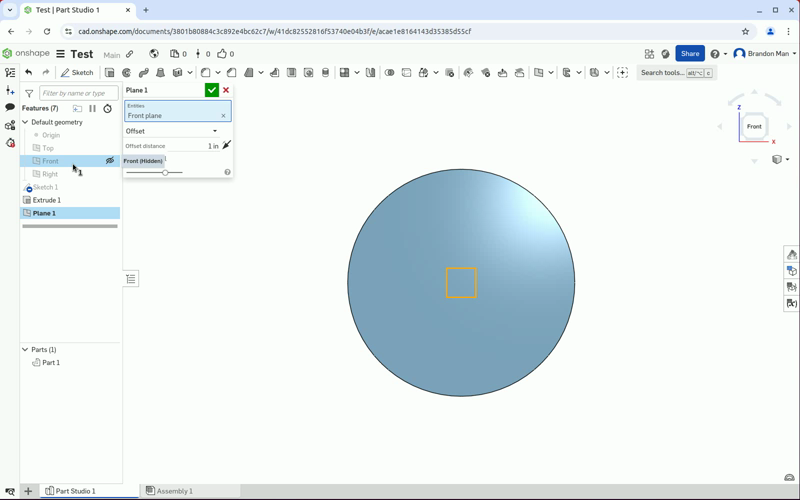
key(tab, 2)
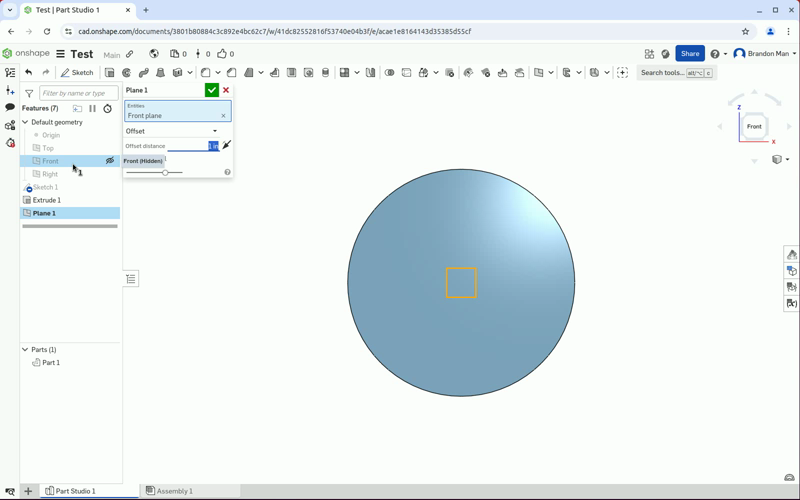
text(20.951)
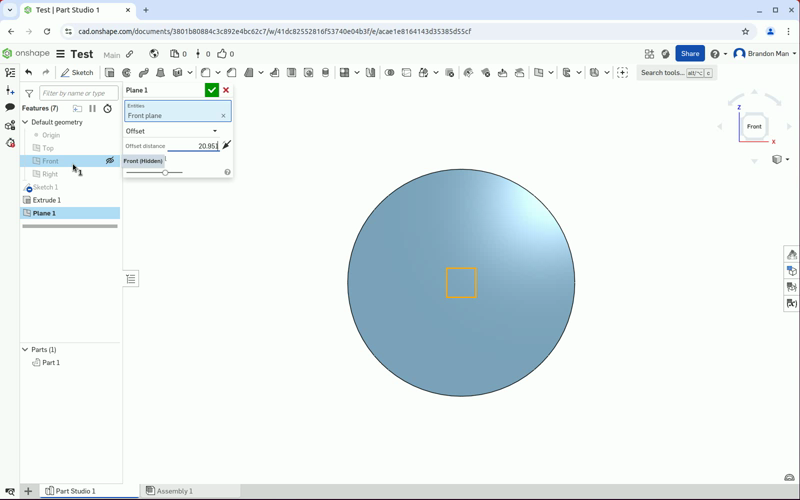
key(enter, 2)
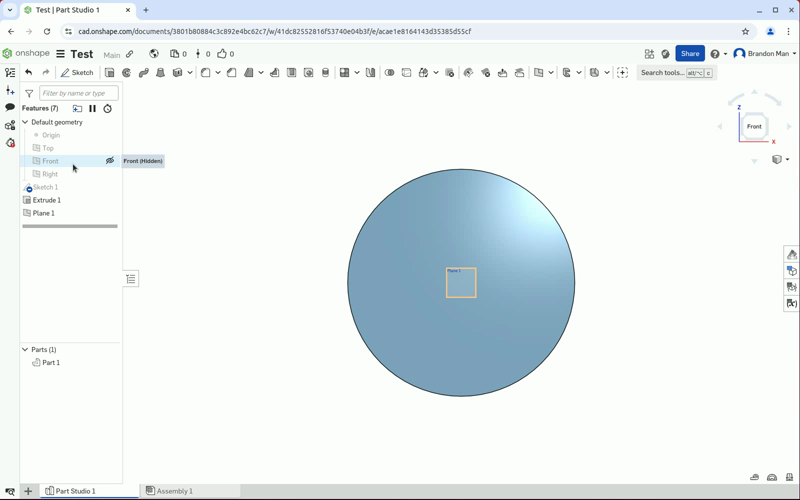
key(shift+s)
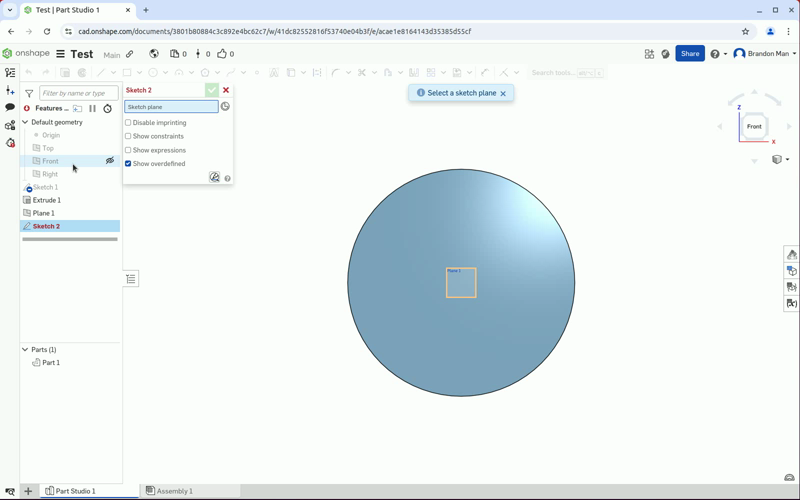
mouse_move(73, 215)
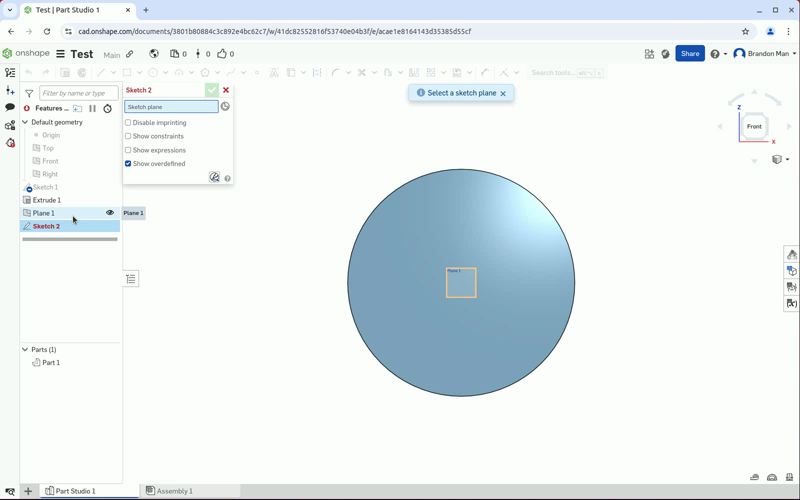
click(73, 215)
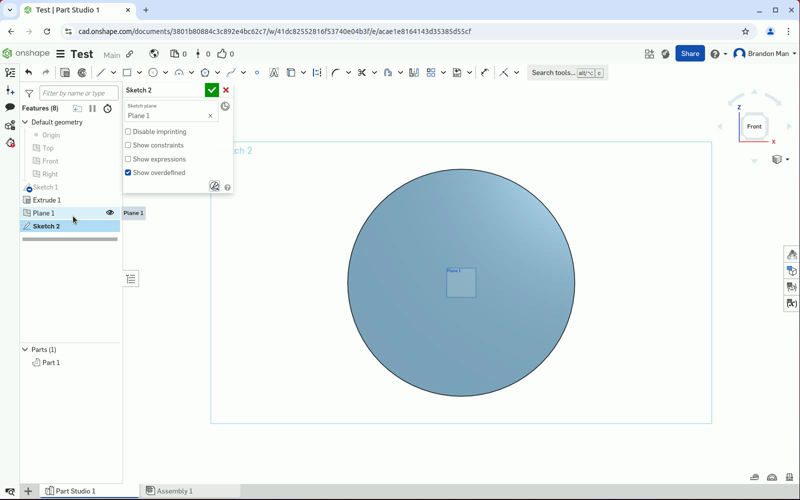
mouse_move(73, 352)
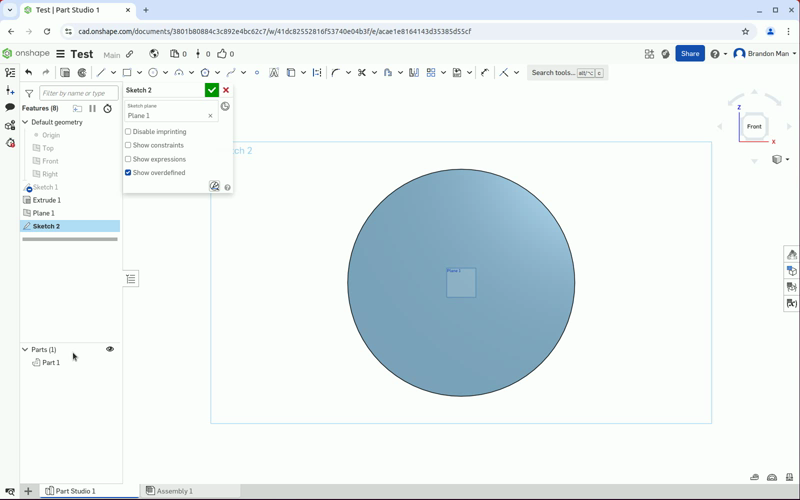
key(y)
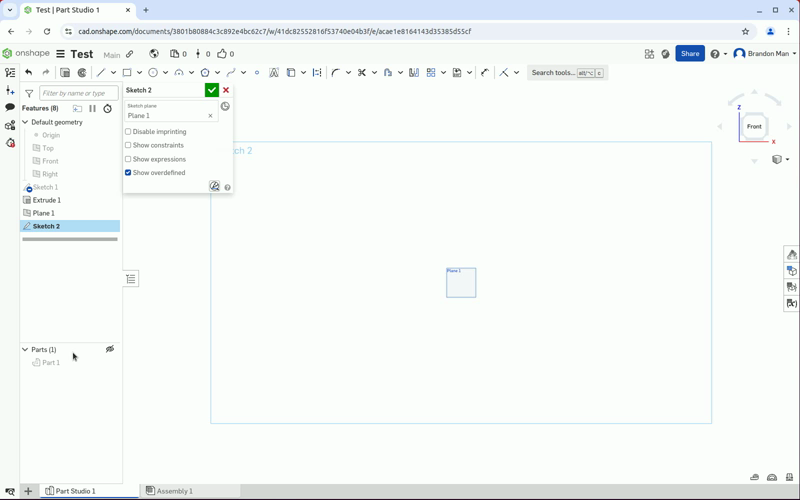
key(c)
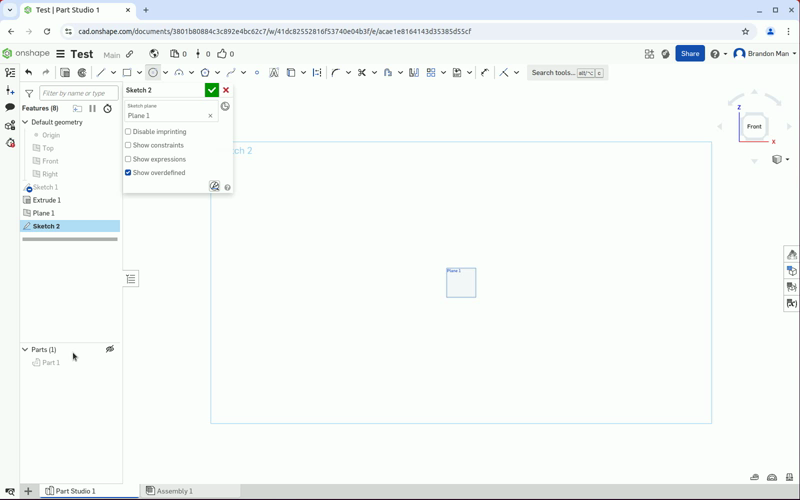
key_down(shift)
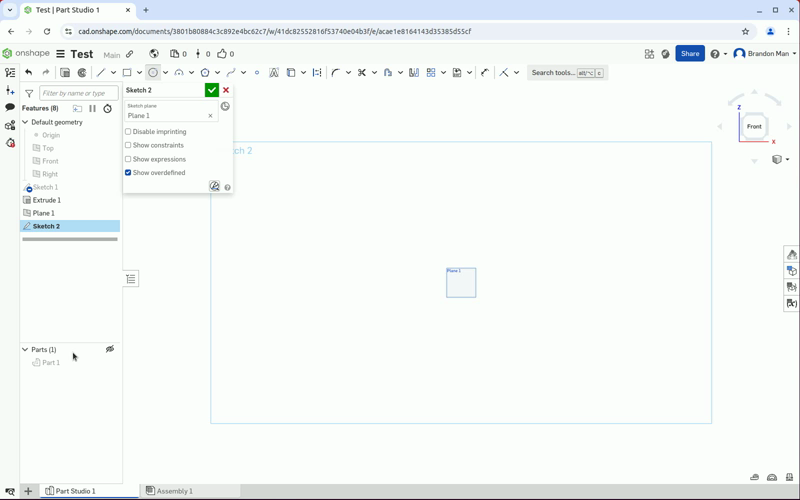
mouse_move(461, 282)
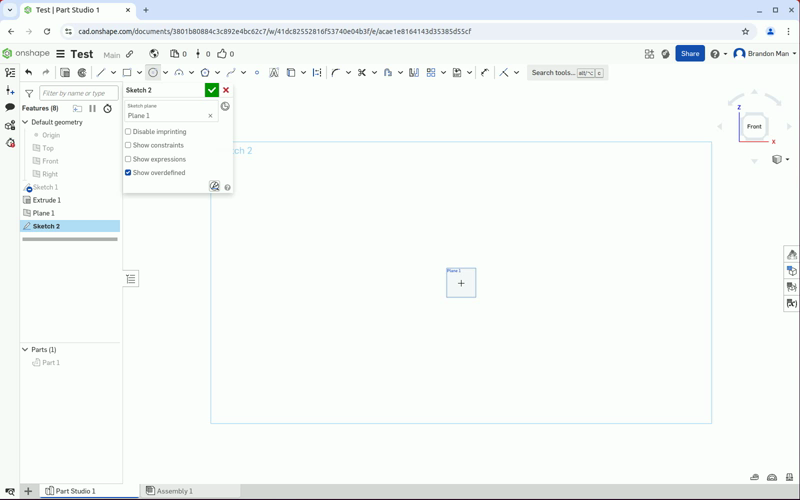
click(461, 282)
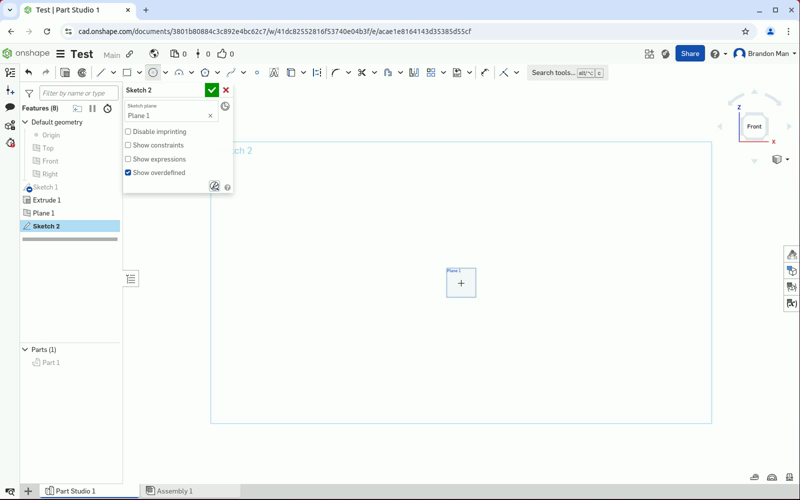
key_up(shift)
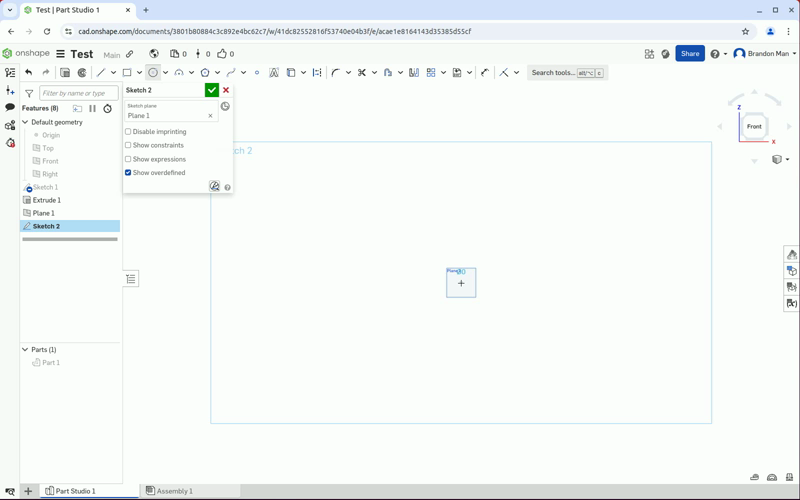
mouse_move(492, 282)
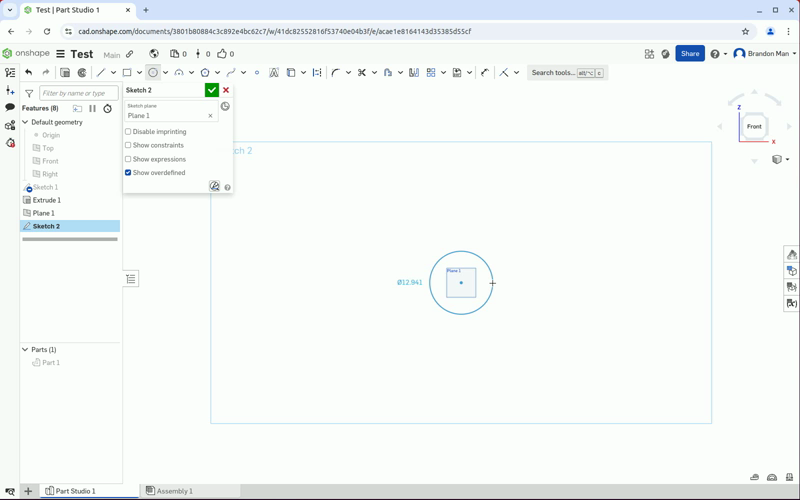
click(492, 282)
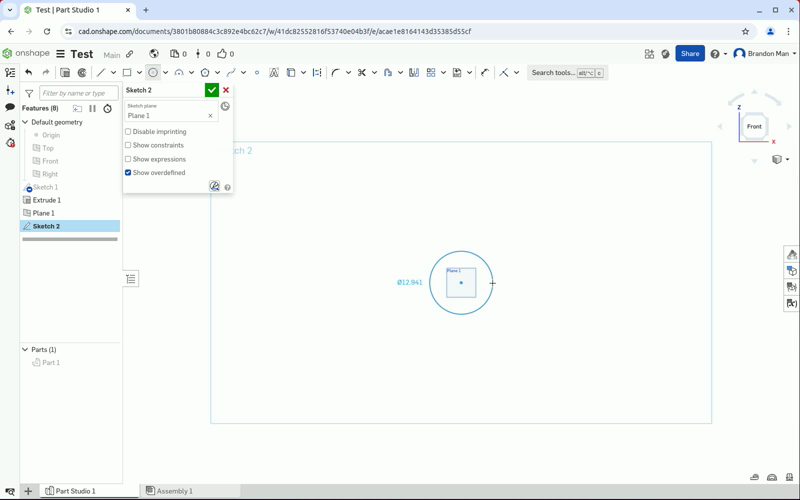
key(esc)
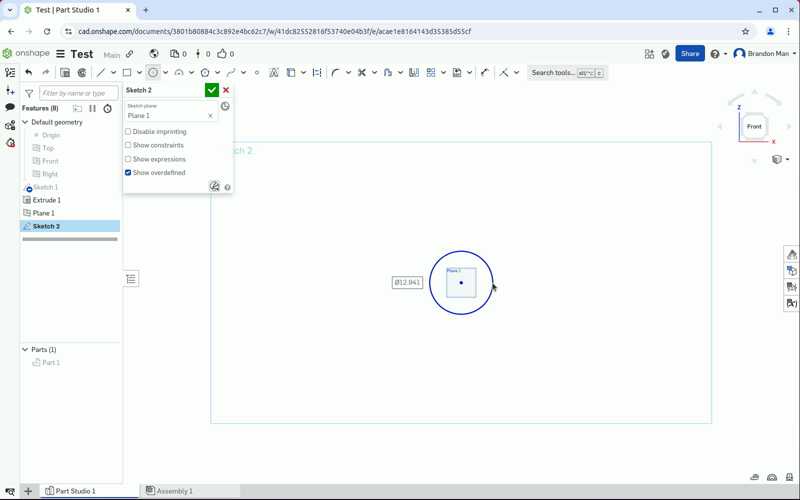
mouse_move(476, 278)
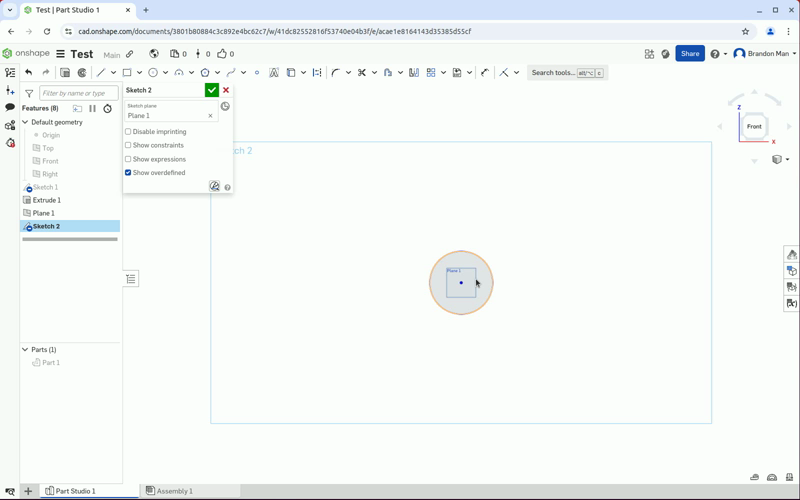
click(476, 278)
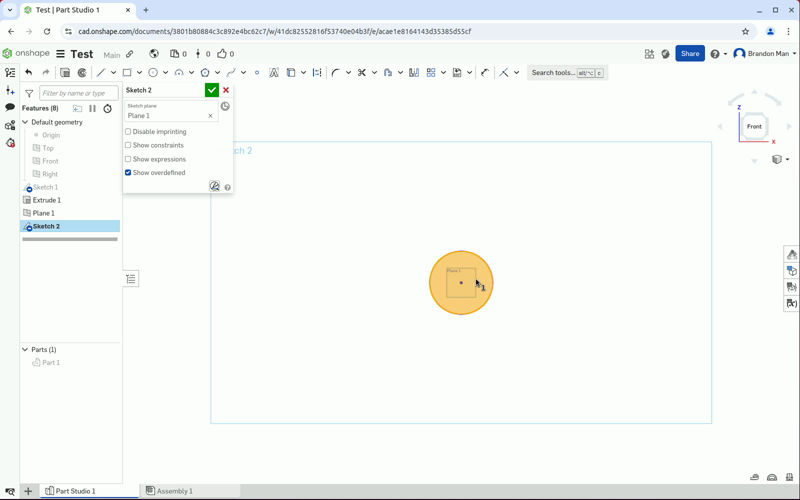
mouse_move(73, 352)
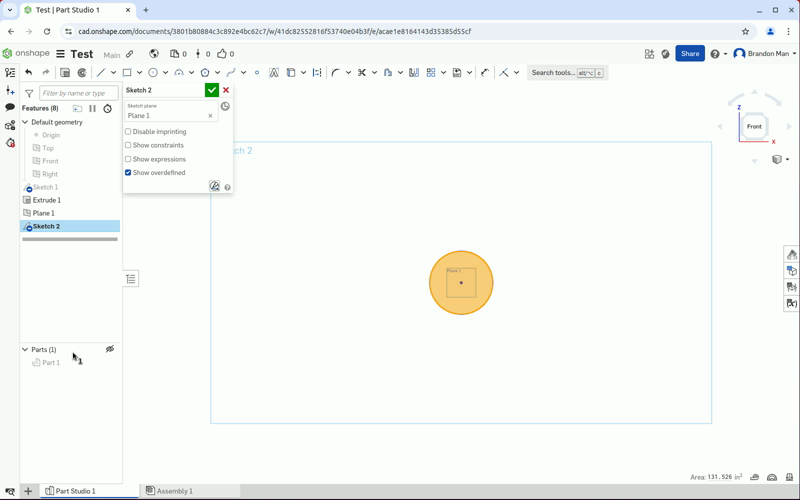
key(shift+y)
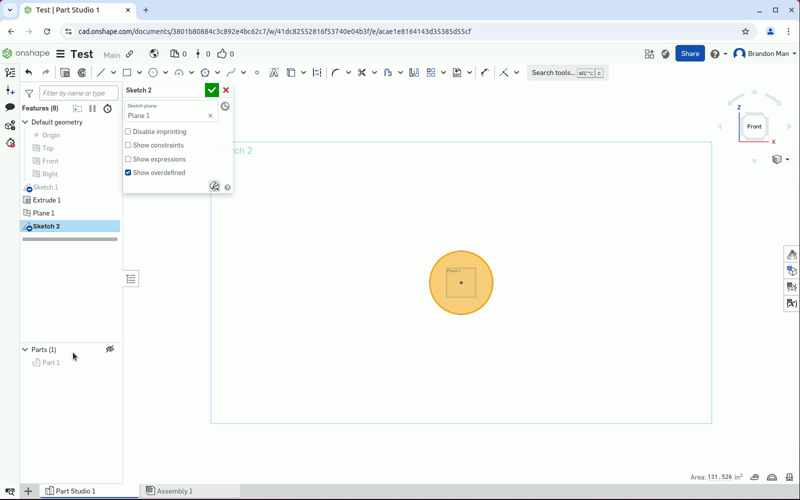
key(shift+e)
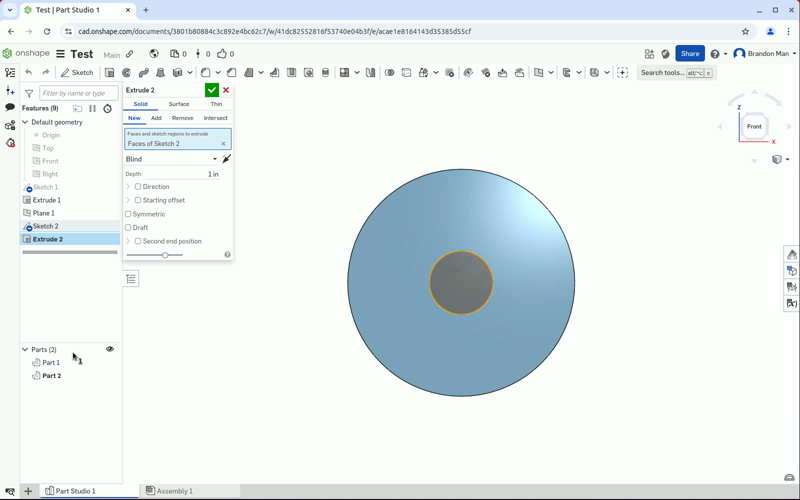
mouse_move(143, 106)
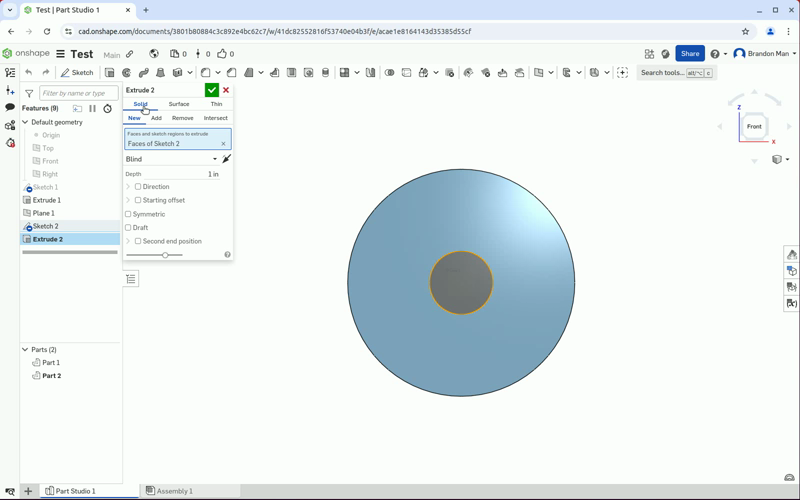
click(143, 106)
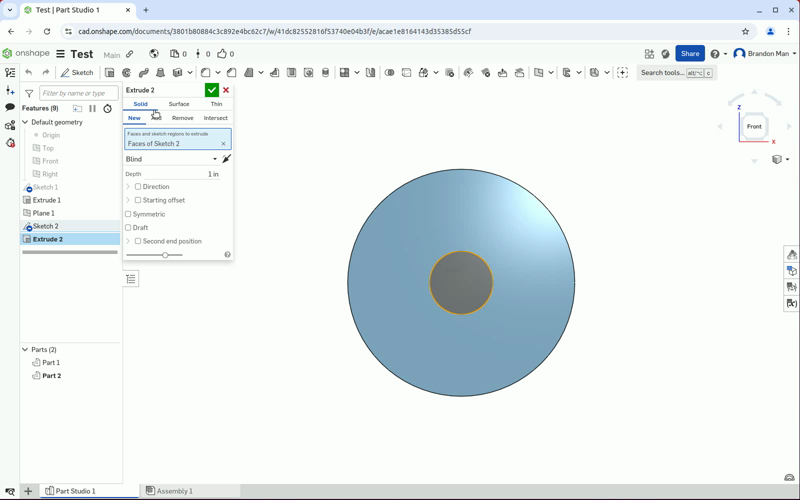
mouse_move(186, 120)
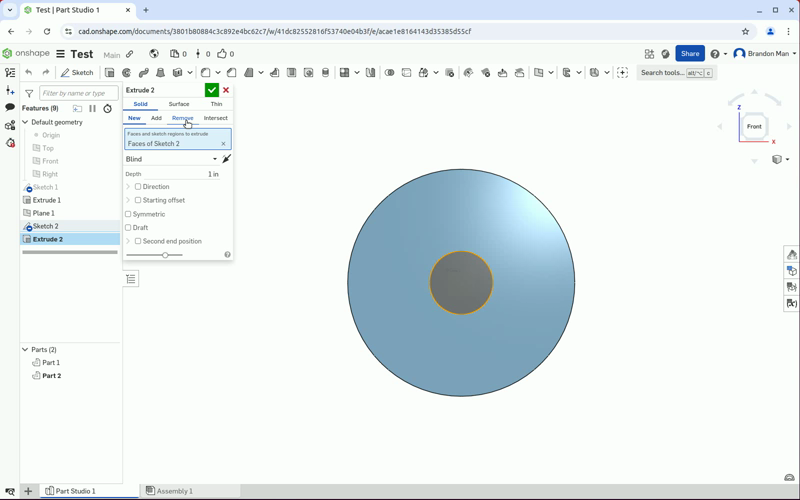
click(186, 120)
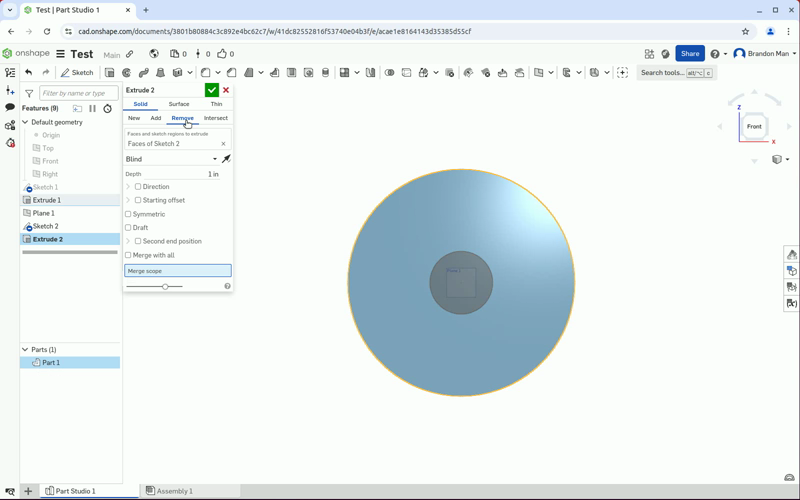
key(tab, 4)
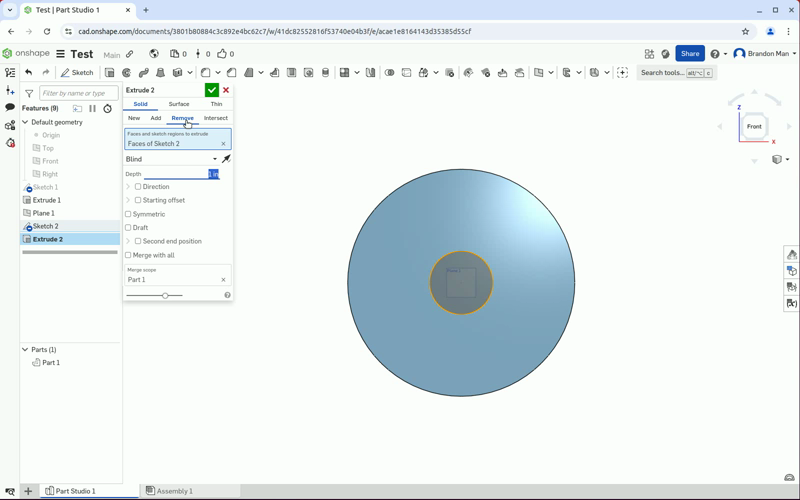
text(20.942)
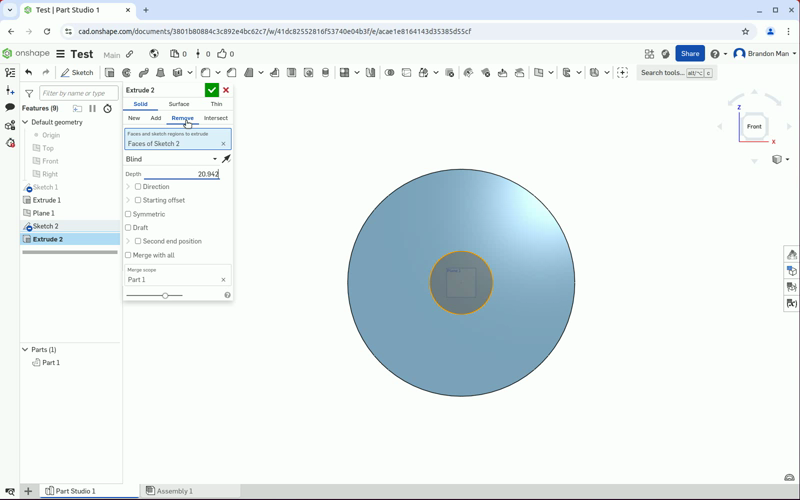
key(tab, 6)
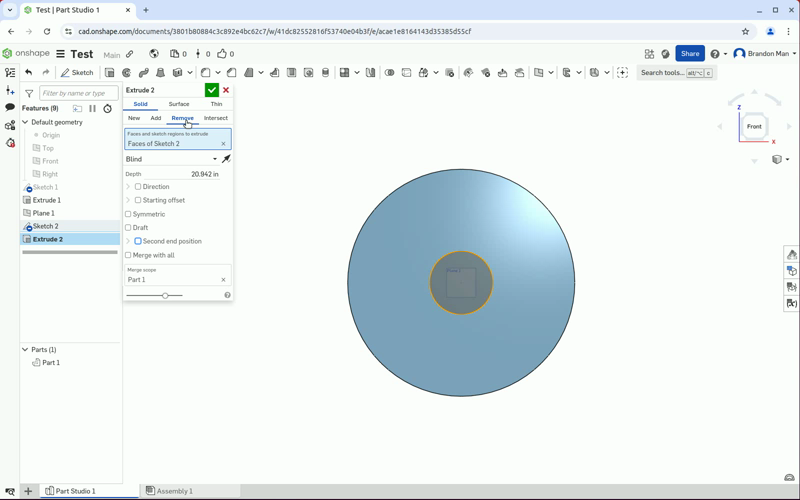
key(space)
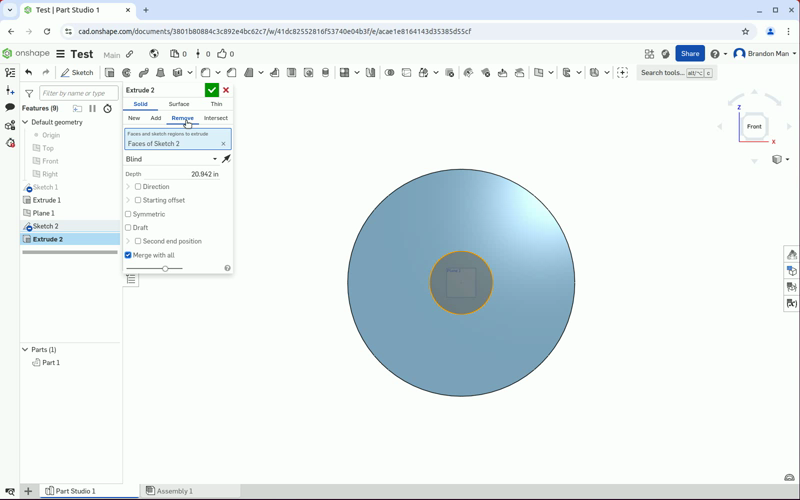
key(enter)
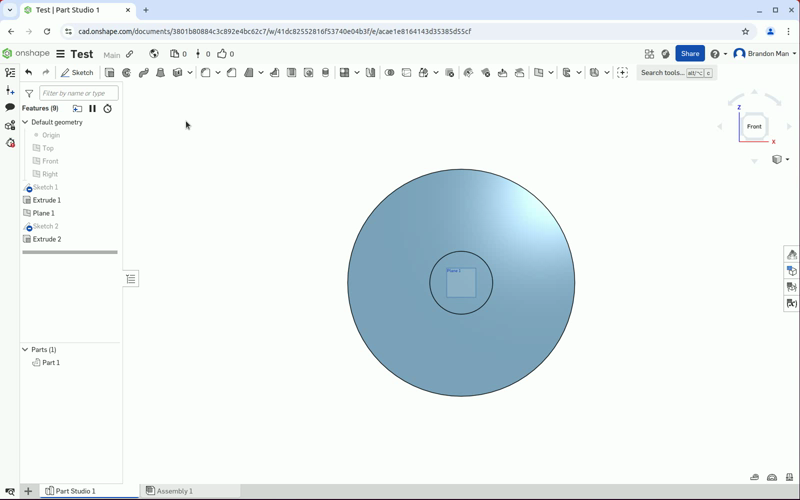
key(shift+h)
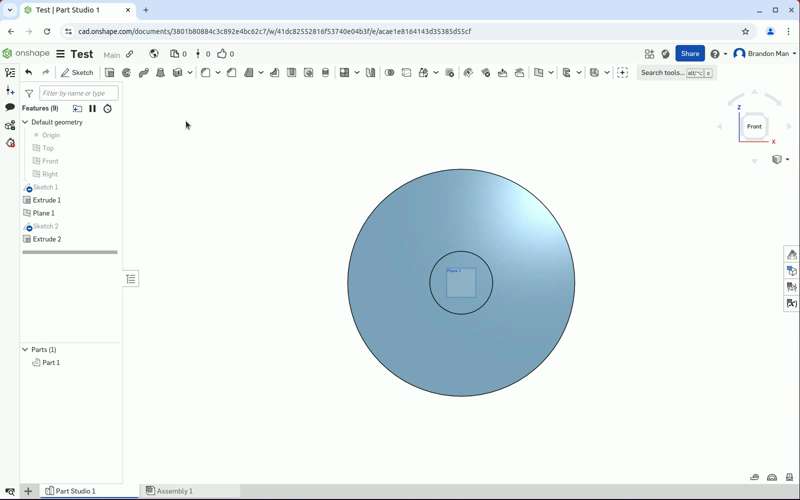
key(shift+h)
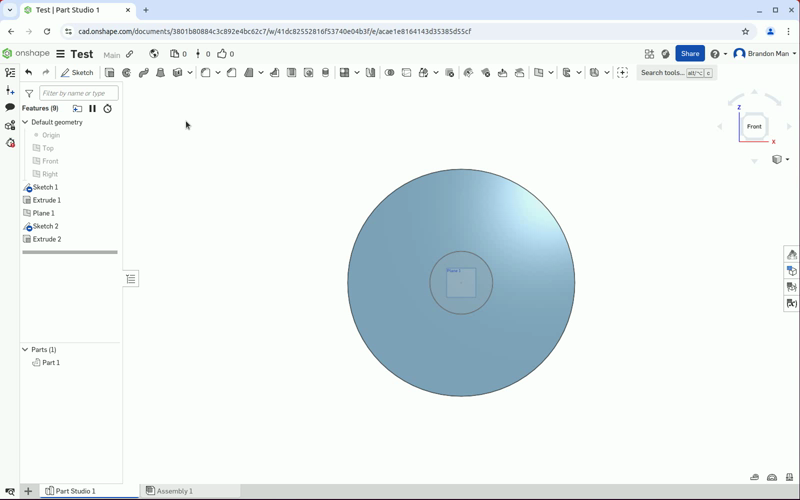
key(shift+7)
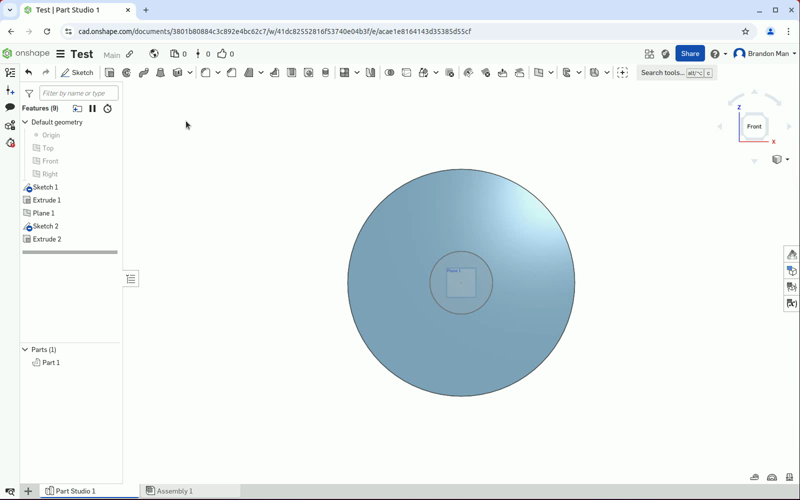
key(left, 2)
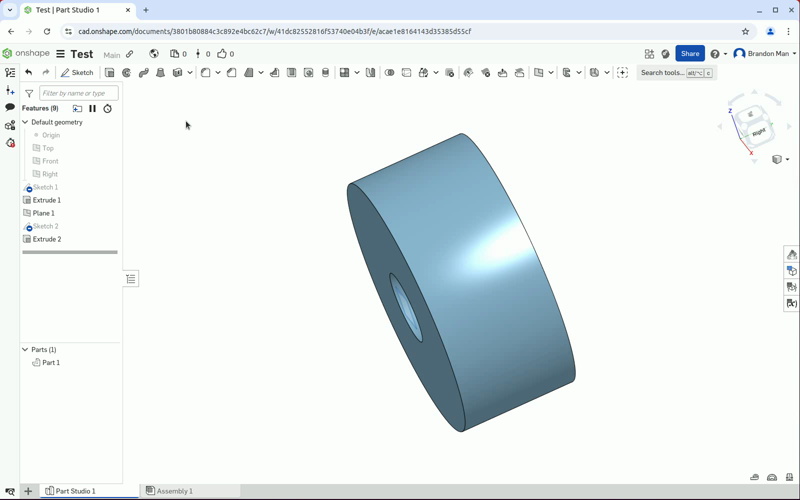
key(down, 2)
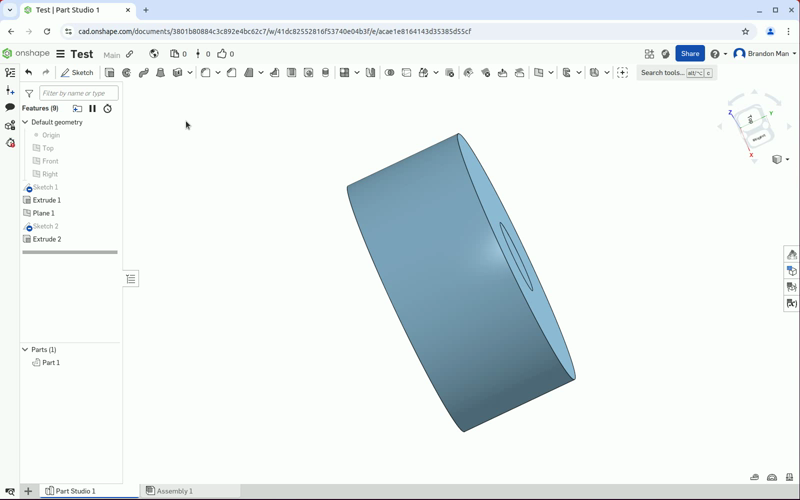
key(up, 2)
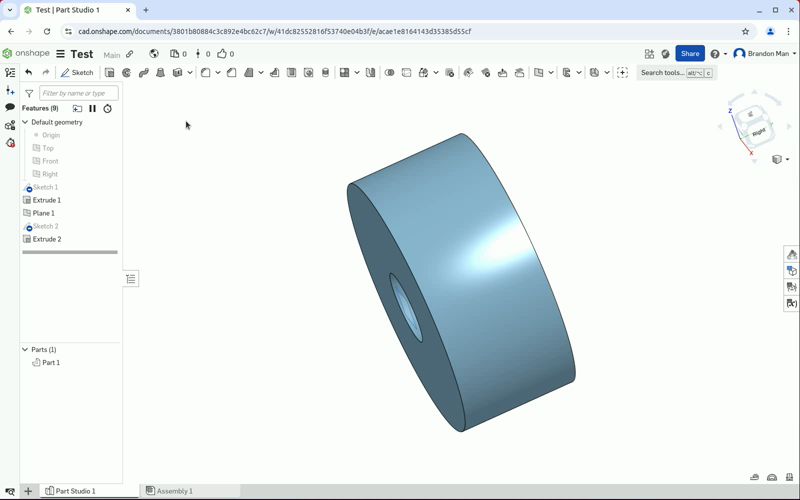
key(right, 2)
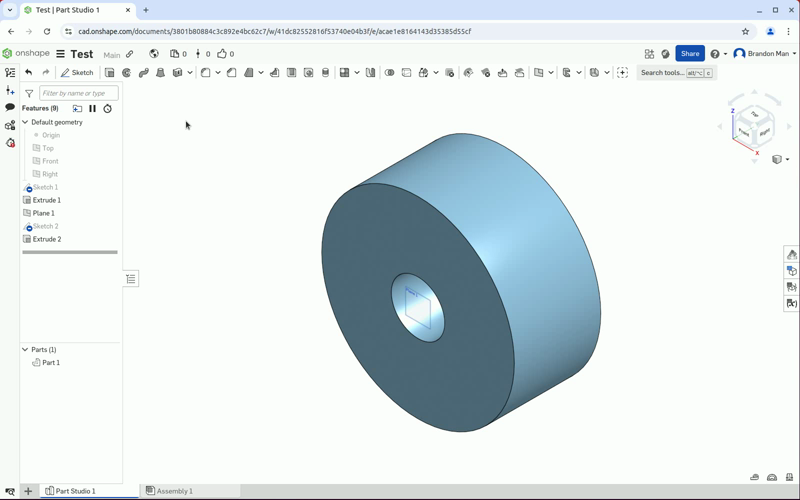
mouse_move(73, 189)
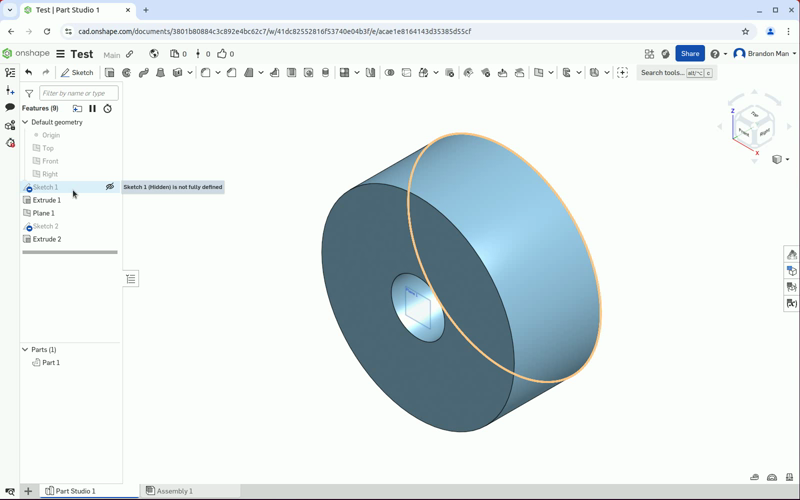
click(73, 189)